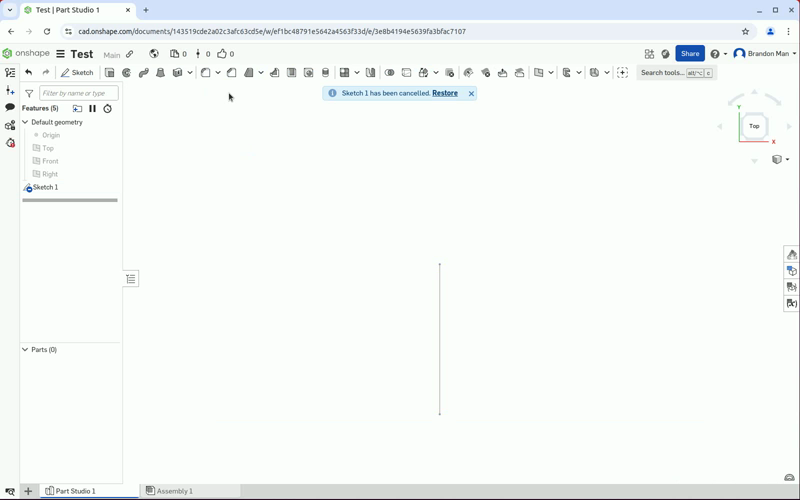
key(shift+h)
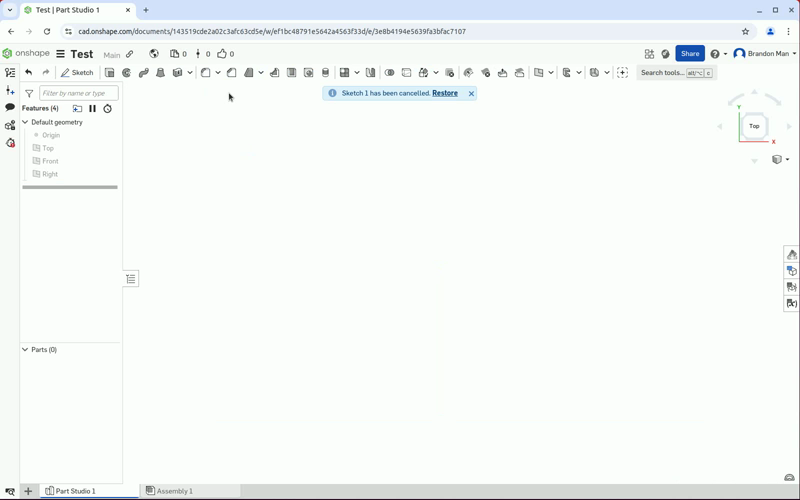
key(shift+s)
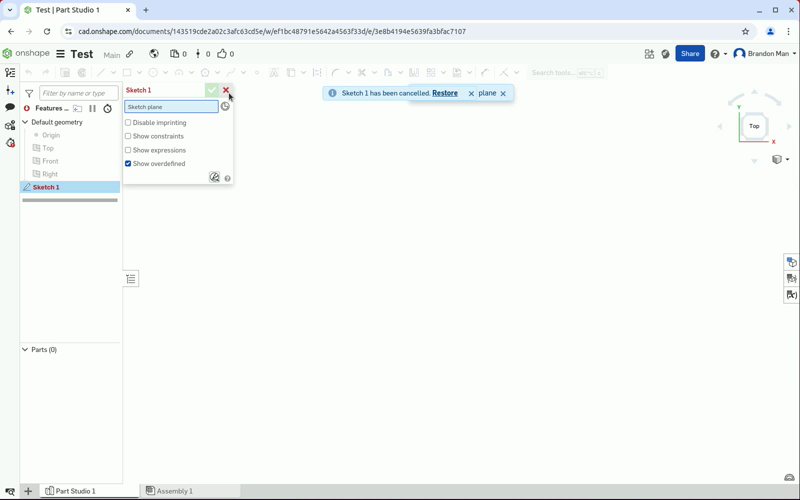
mouse_move(73, 150)
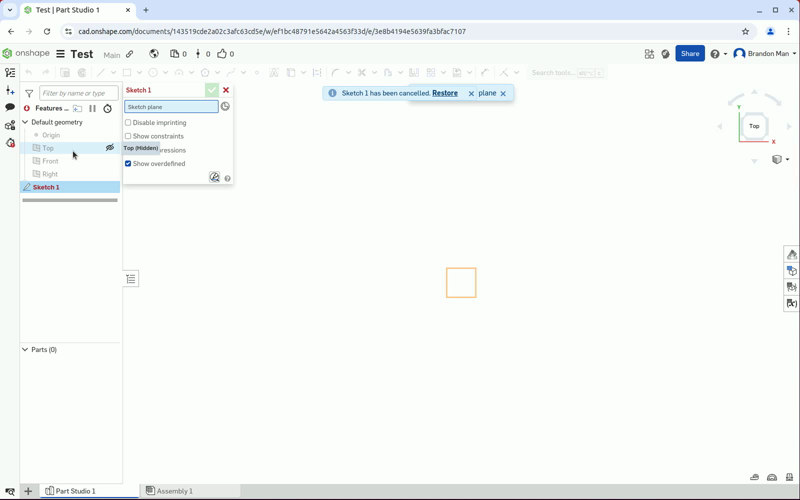
click(73, 150)
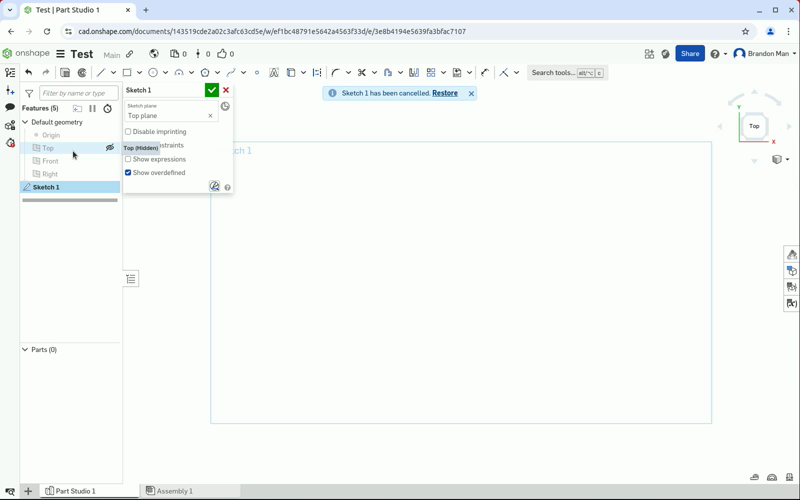
mouse_move(73, 352)
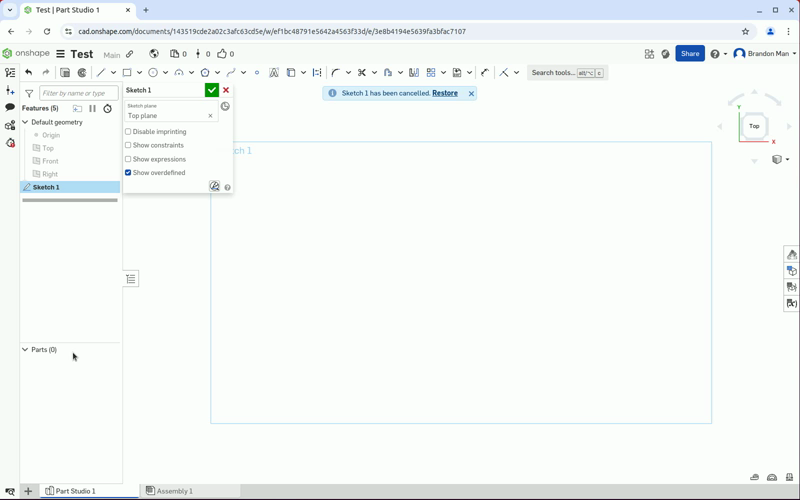
key(y)
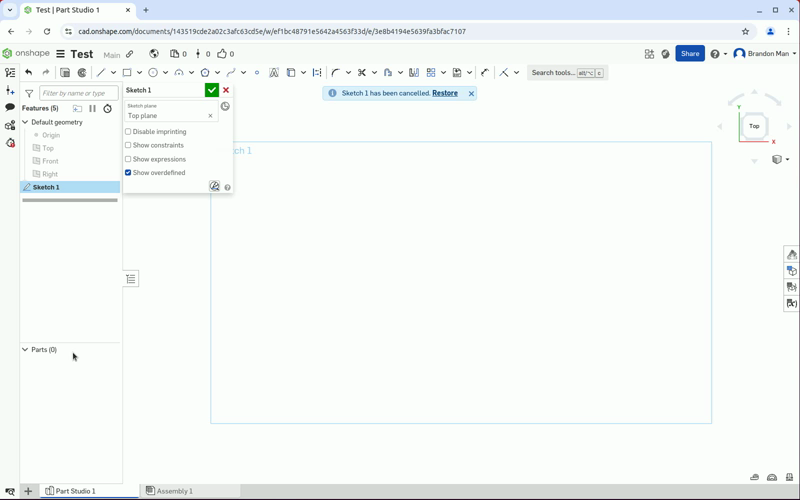
key(c)
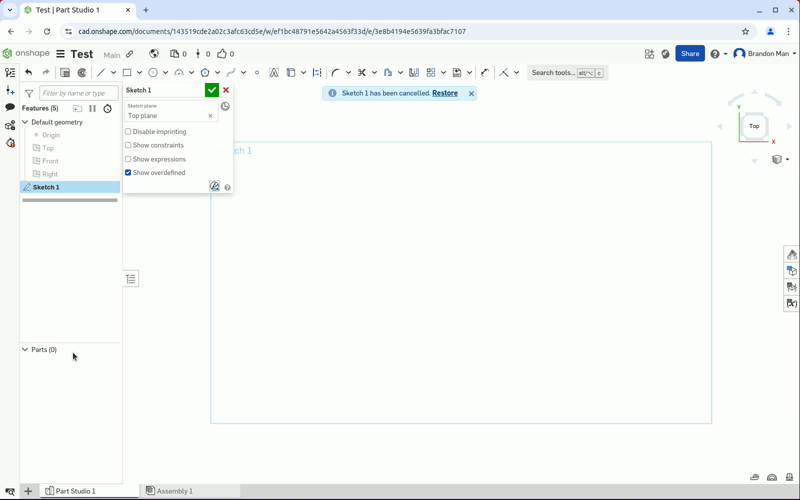
key_down(shift)
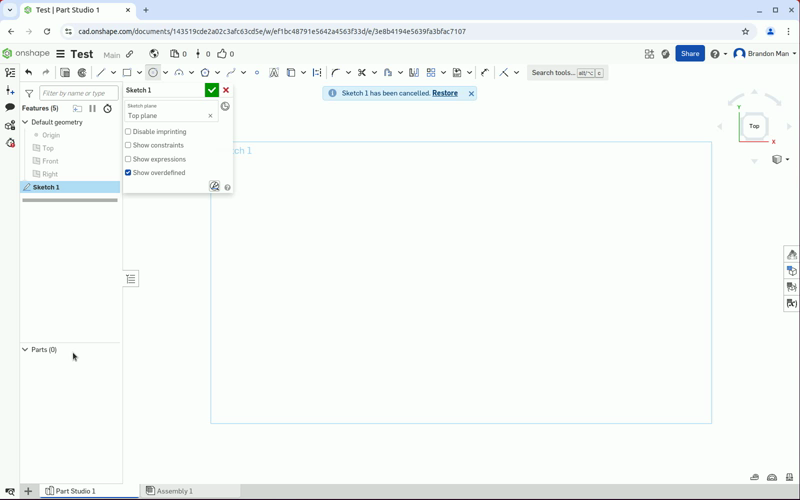
mouse_move(461, 282)
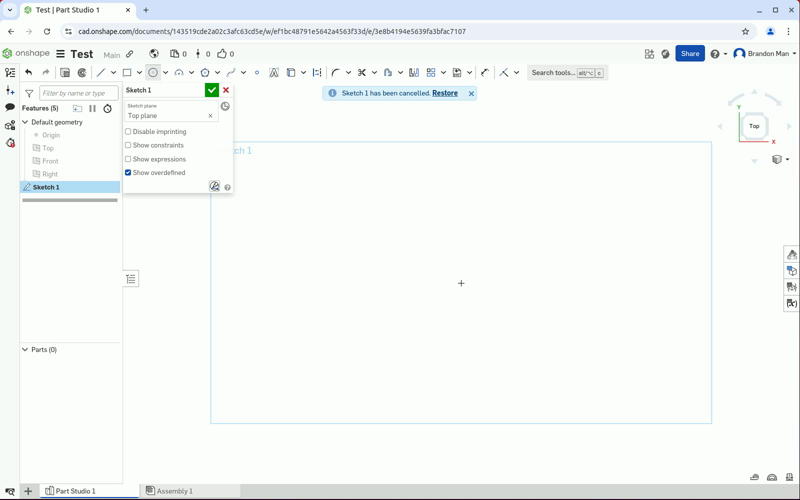
click(461, 282)
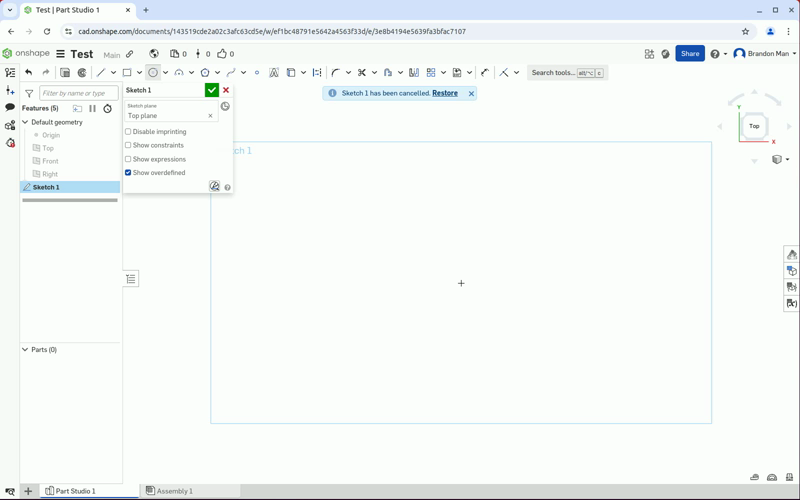
key_up(shift)
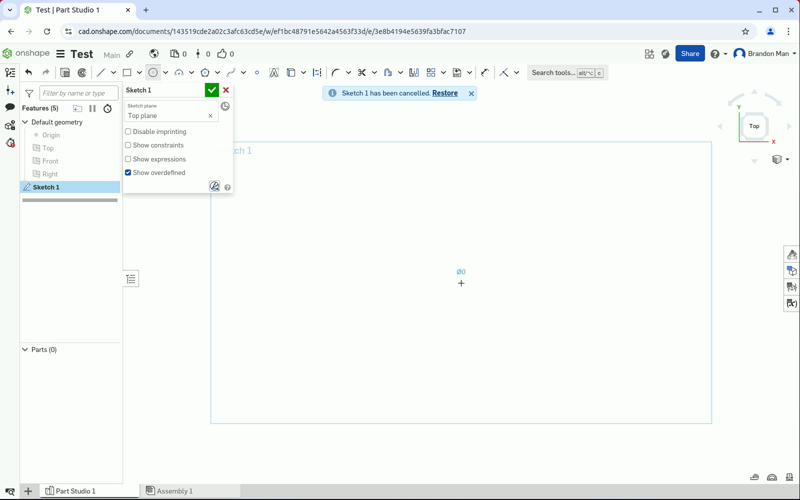
mouse_move(574, 282)
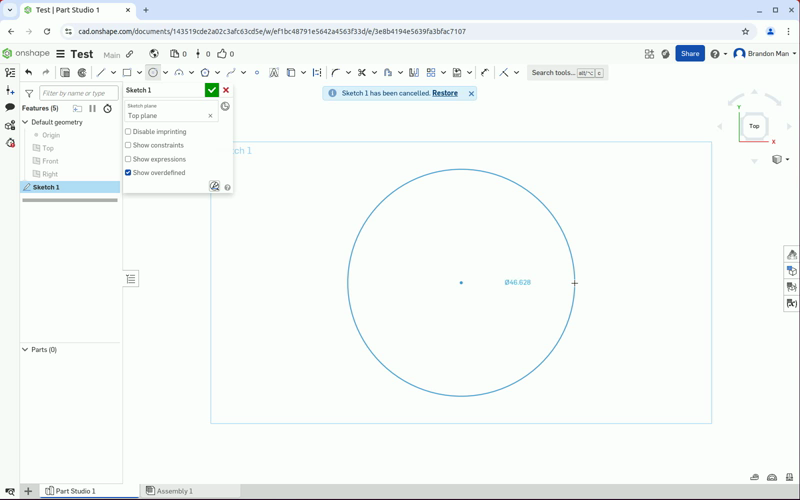
click(574, 282)
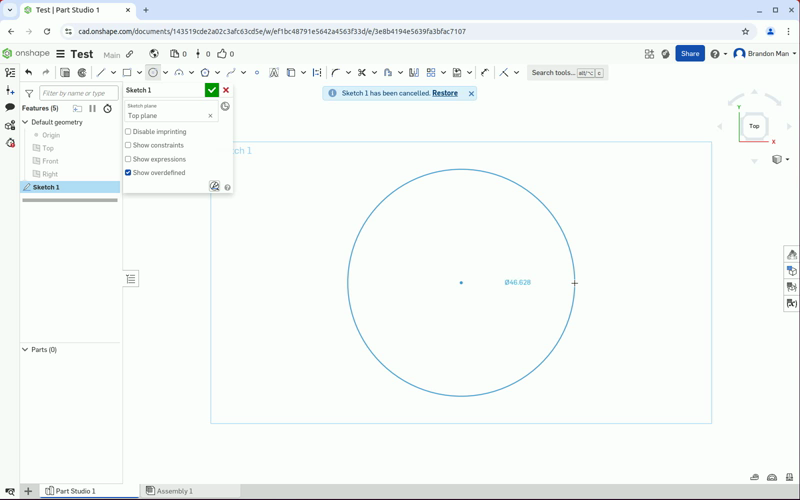
key(esc)
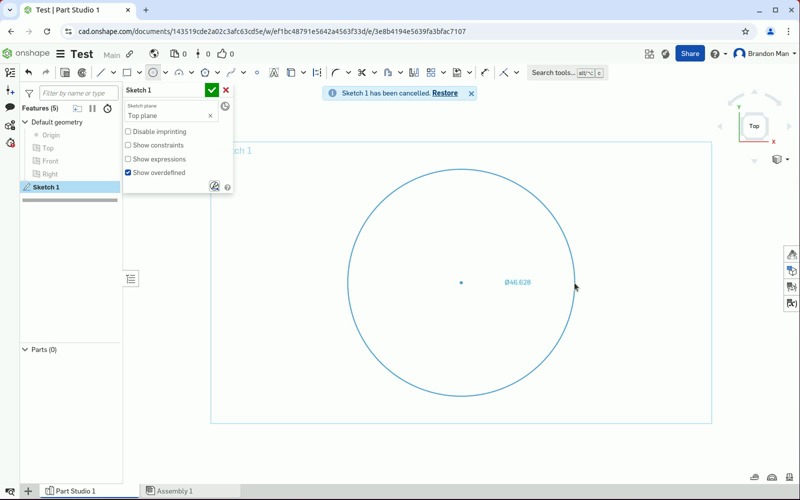
mouse_move(414, 262)
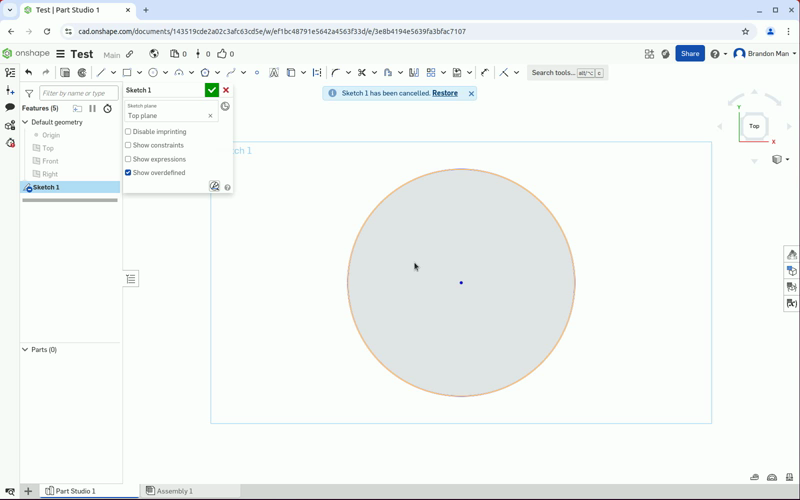
click(414, 262)
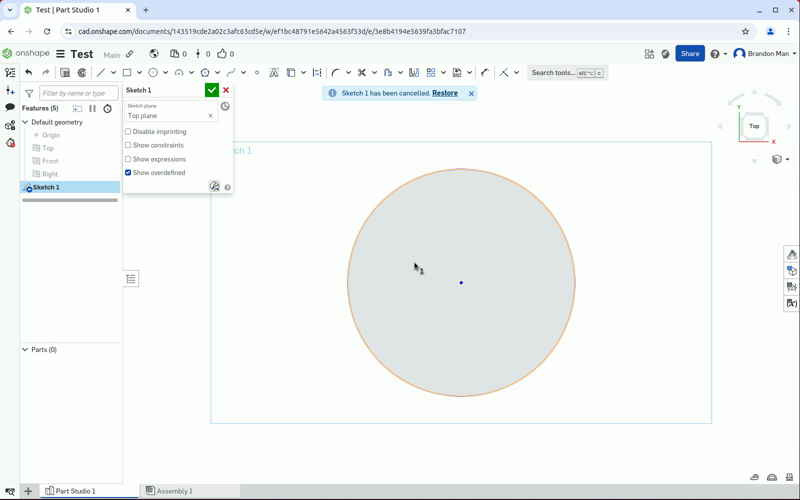
mouse_move(73, 352)
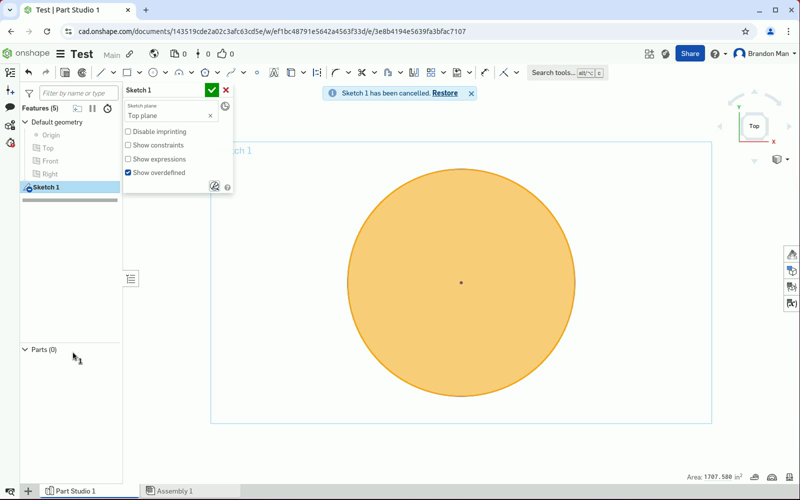
key(shift+y)
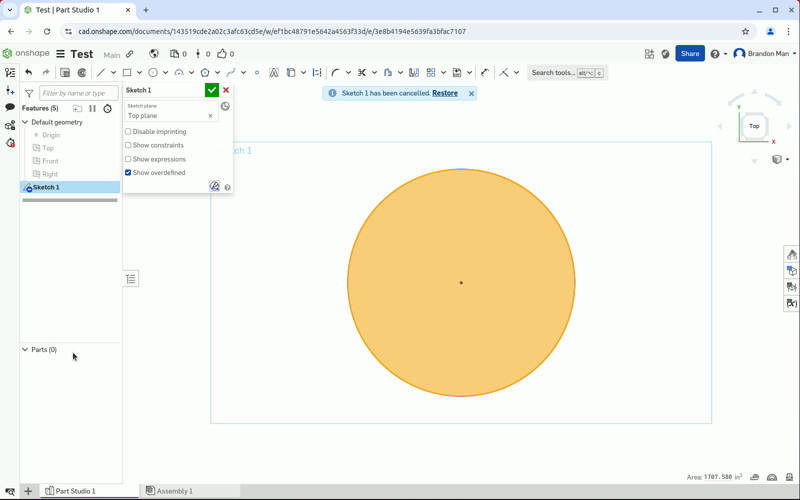
key(shift+e)
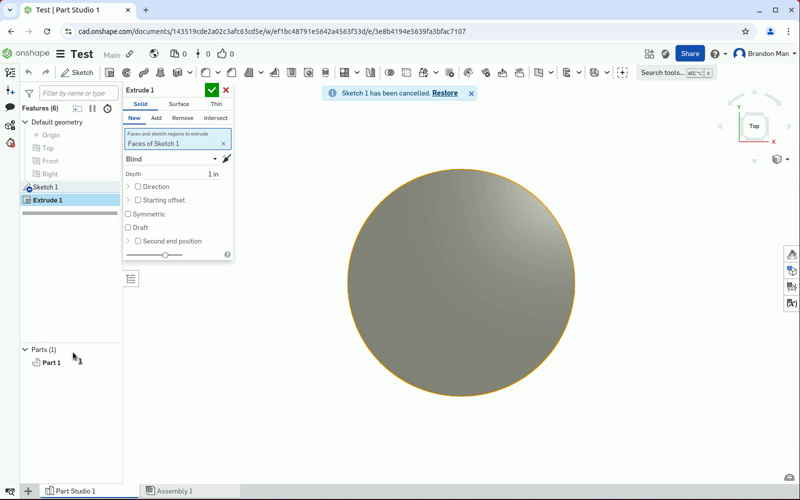
mouse_move(143, 106)
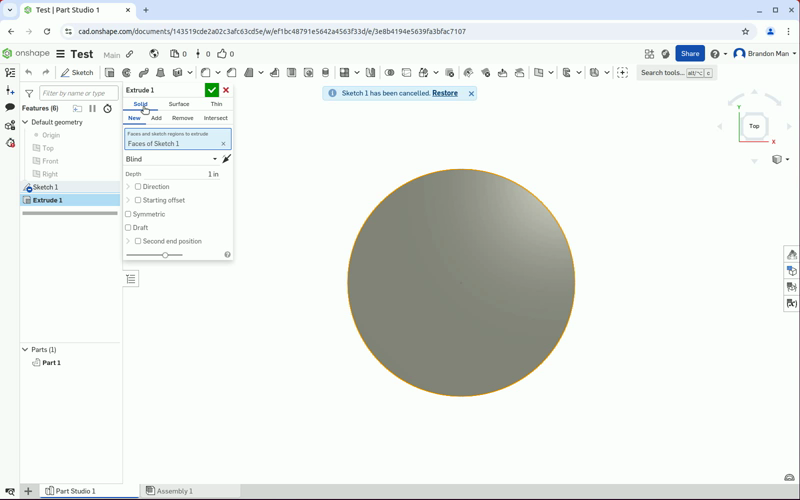
click(143, 106)
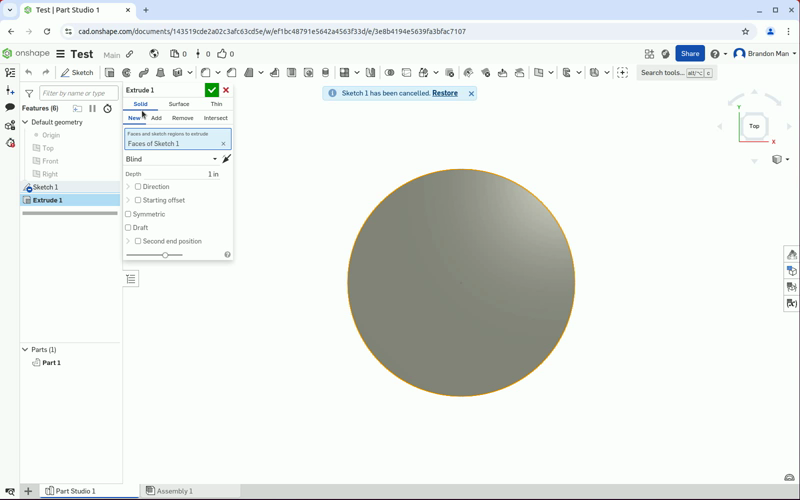
mouse_move(137, 120)
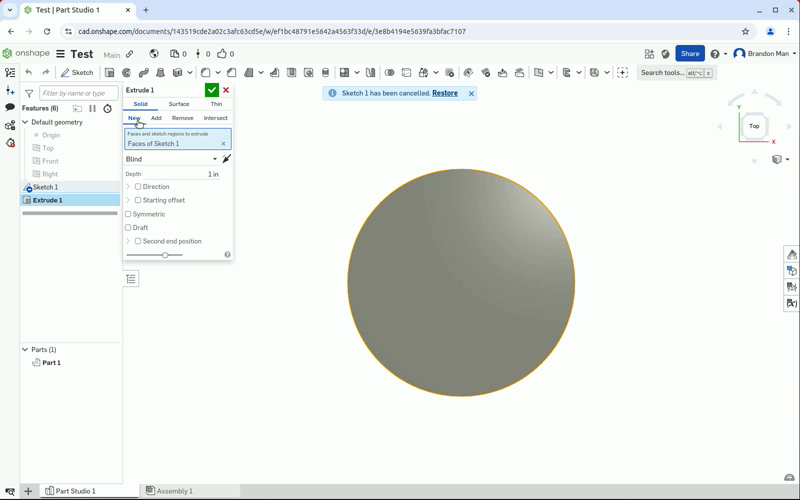
click(137, 120)
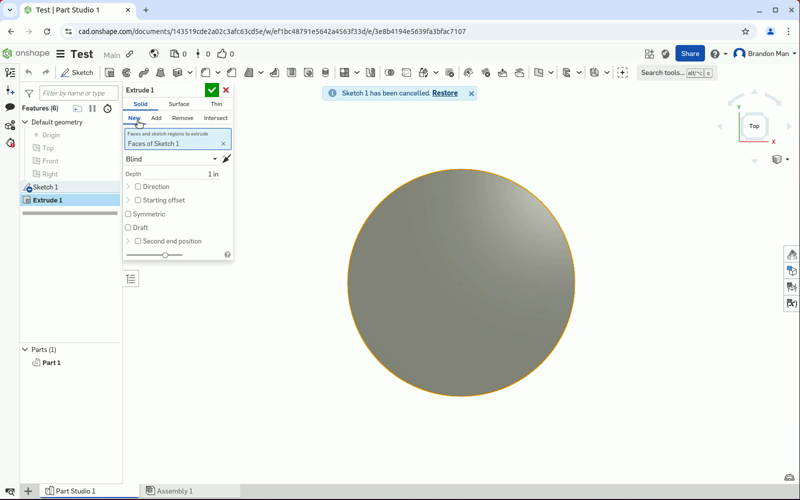
key(tab, 4)
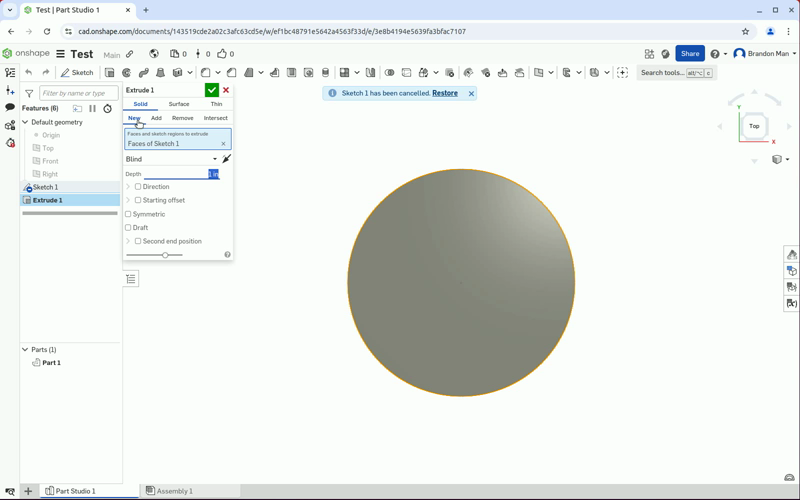
text(0.481)
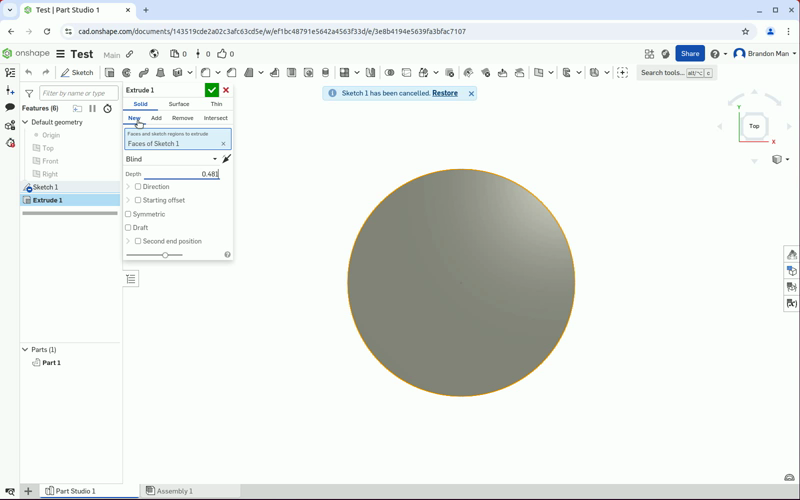
key(enter)
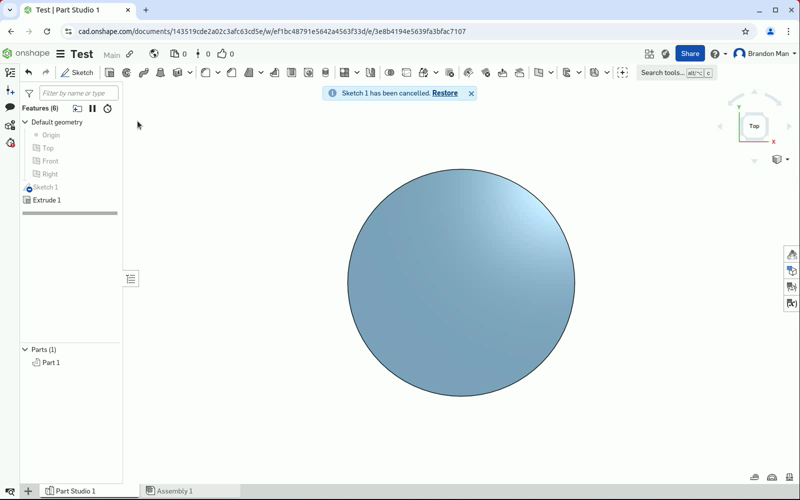
key(shift+h)
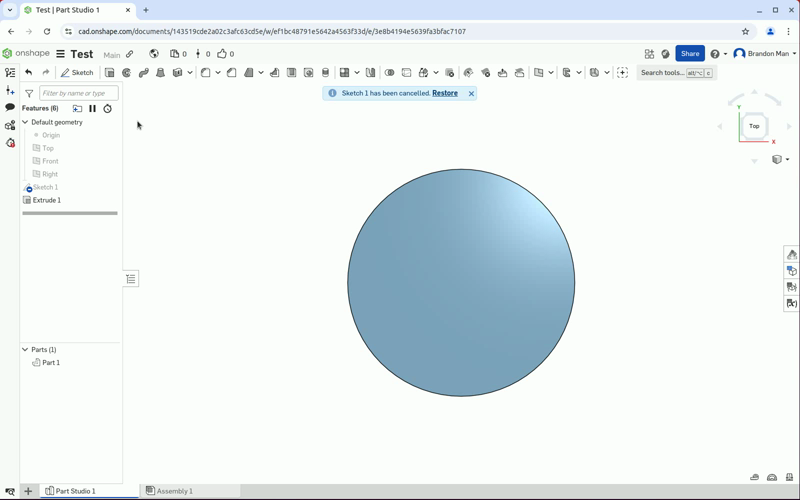
key(shift+h)
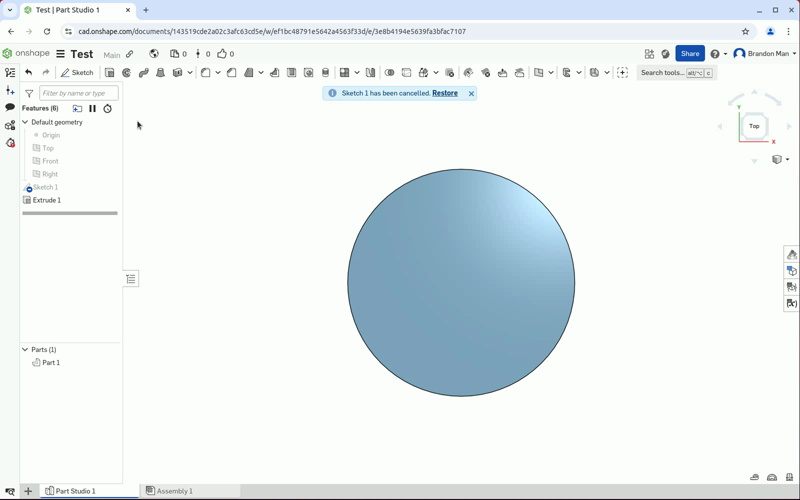
mouse_move(73, 189)
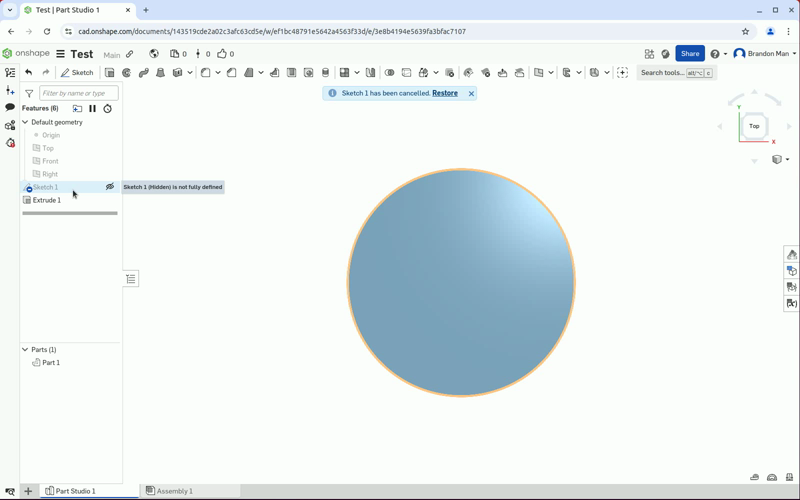
click(73, 189)
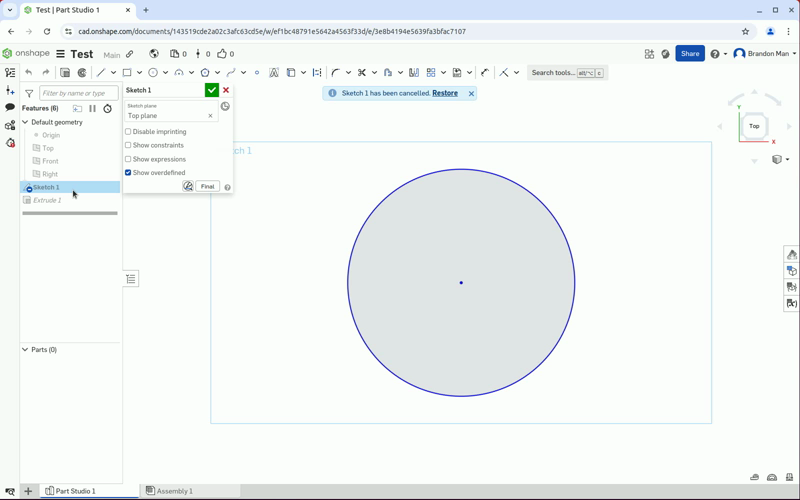
mouse_move(229, 92)
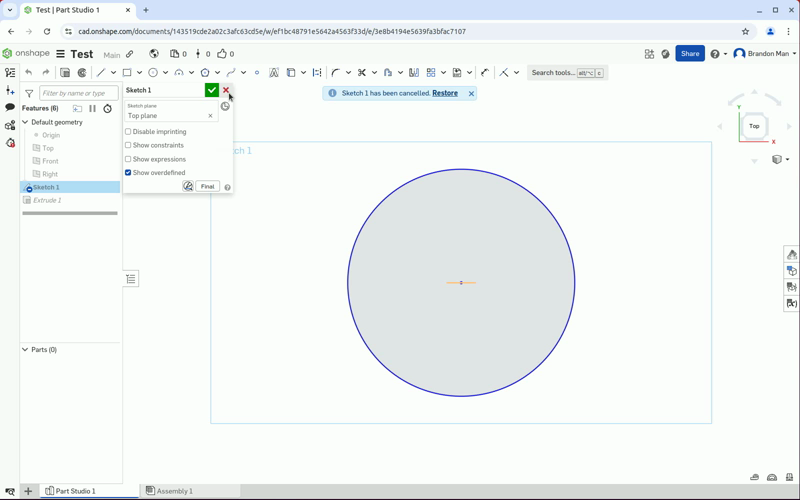
click(229, 92)
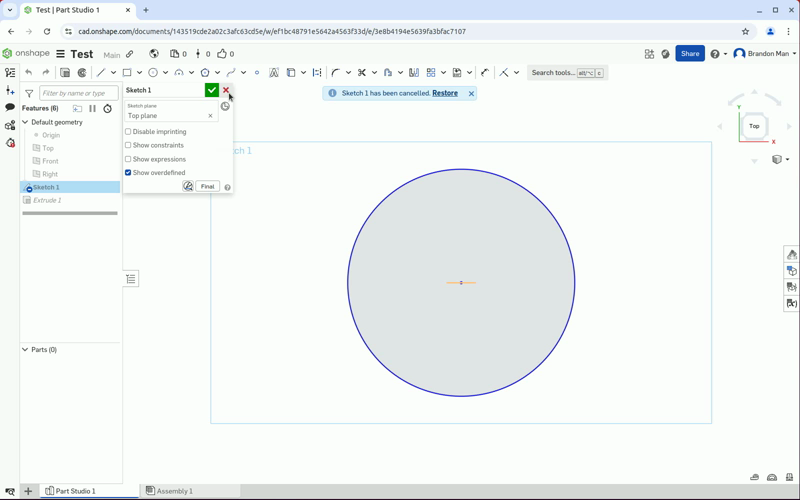
key(shift+s)
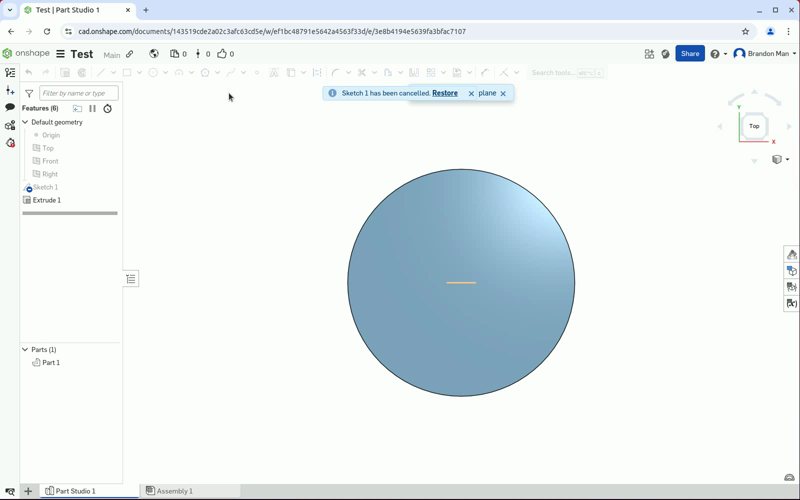
mouse_move(73, 150)
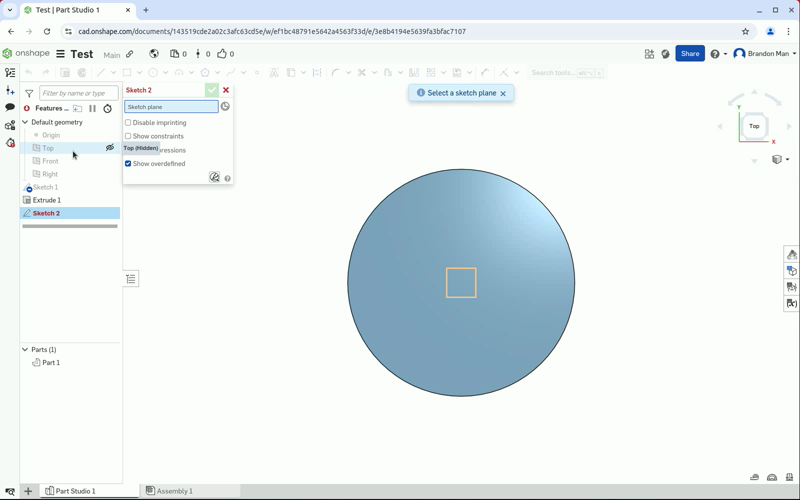
click(73, 150)
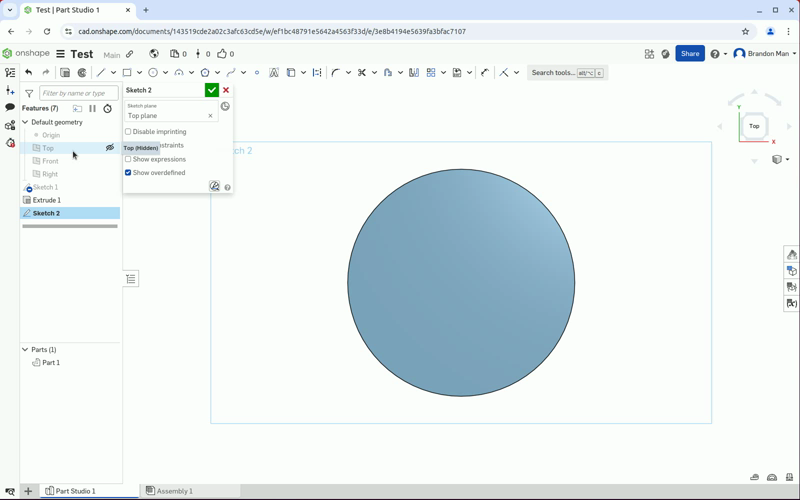
mouse_move(73, 352)
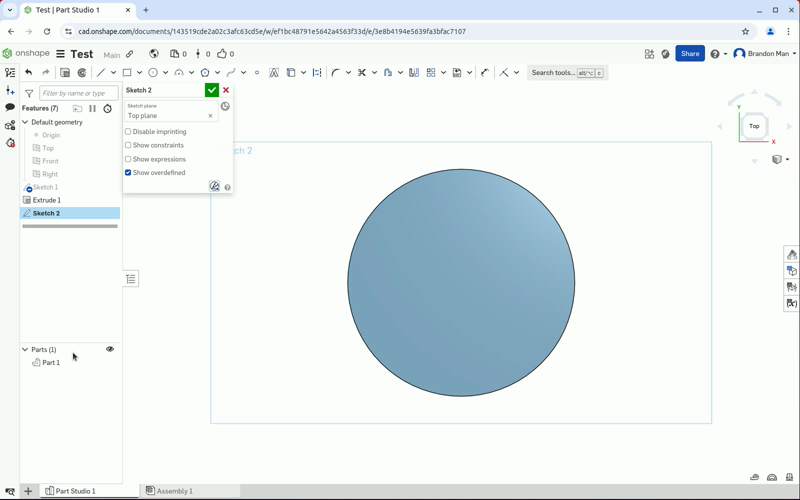
key(y)
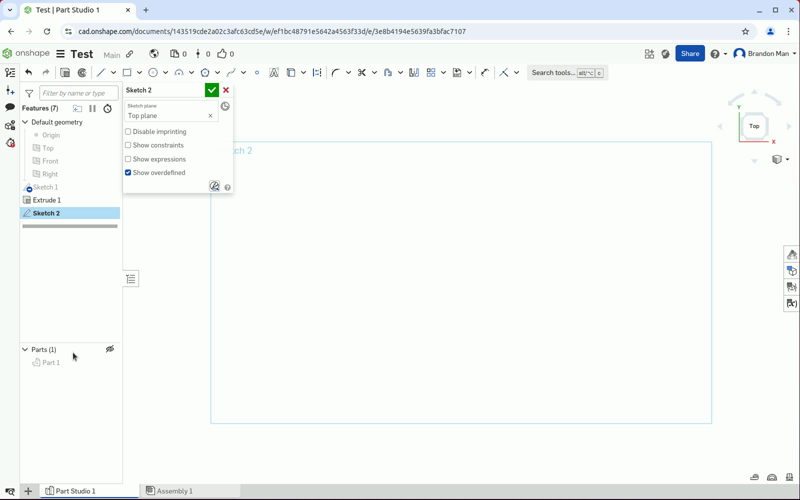
key(c)
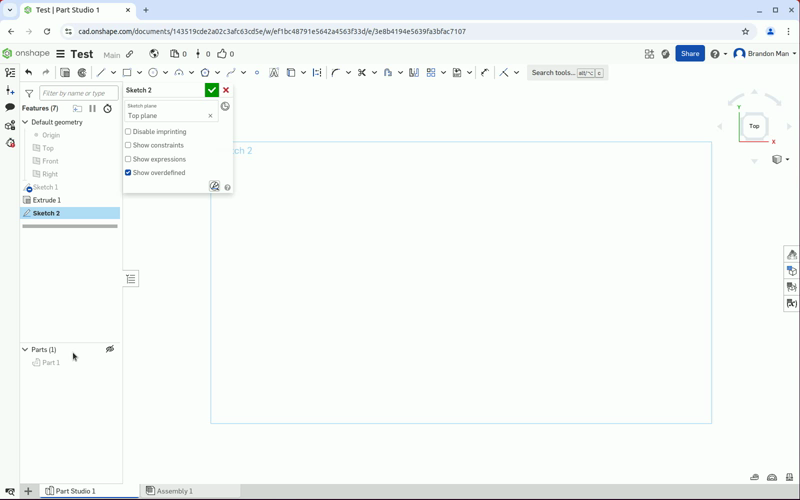
key_down(shift)
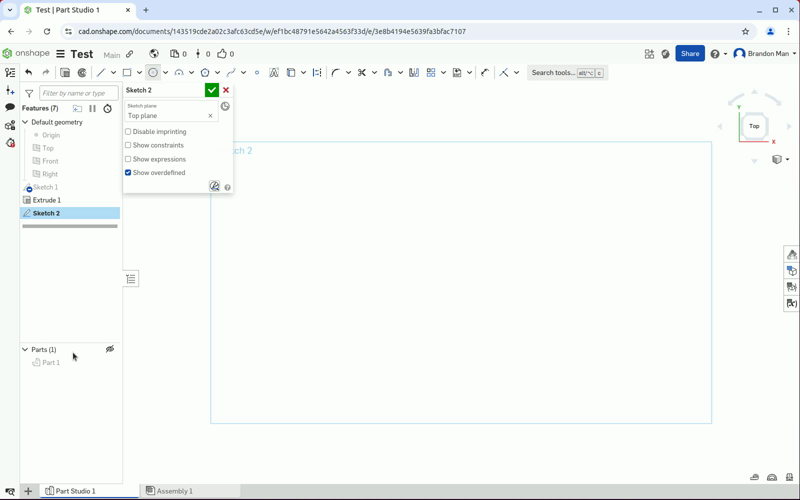
mouse_move(461, 282)
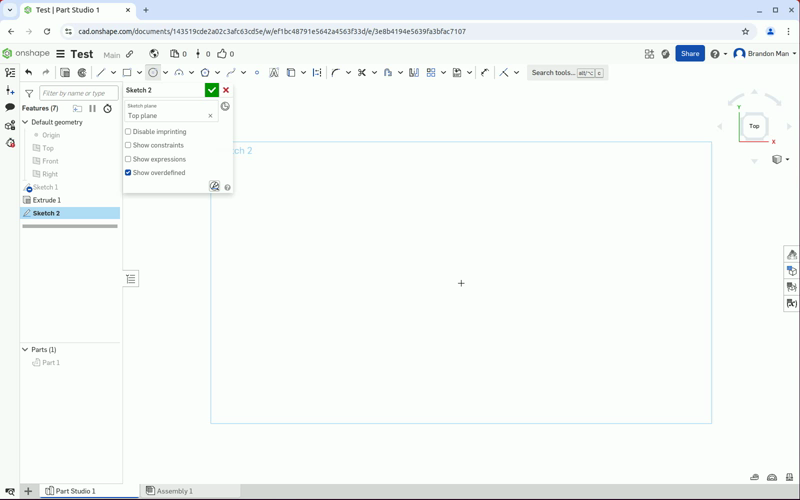
click(461, 282)
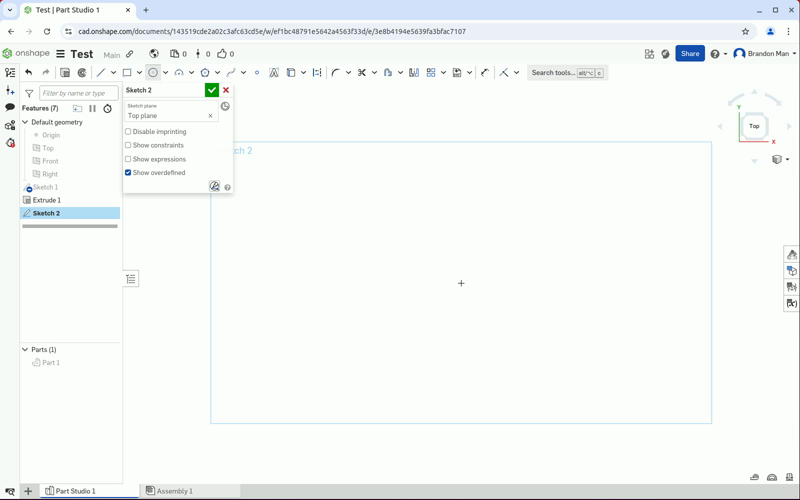
key_up(shift)
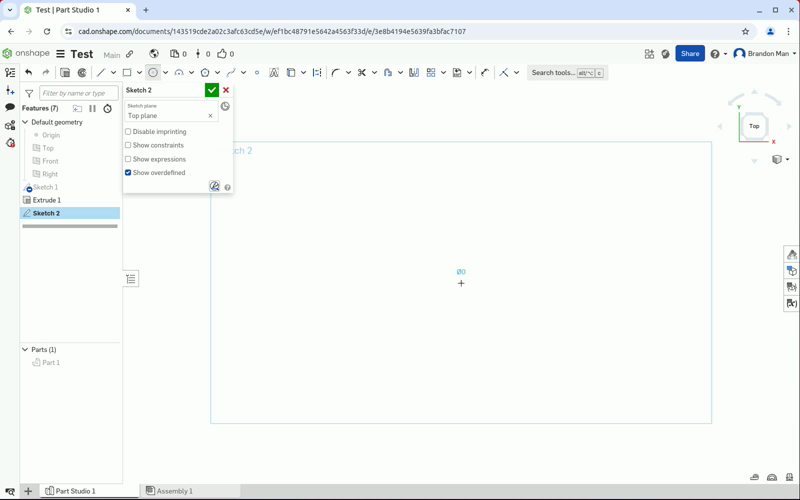
mouse_move(574, 282)
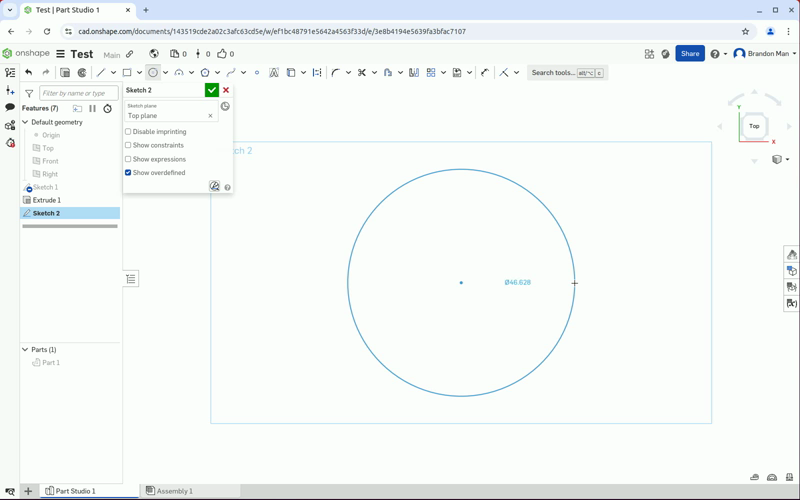
click(574, 282)
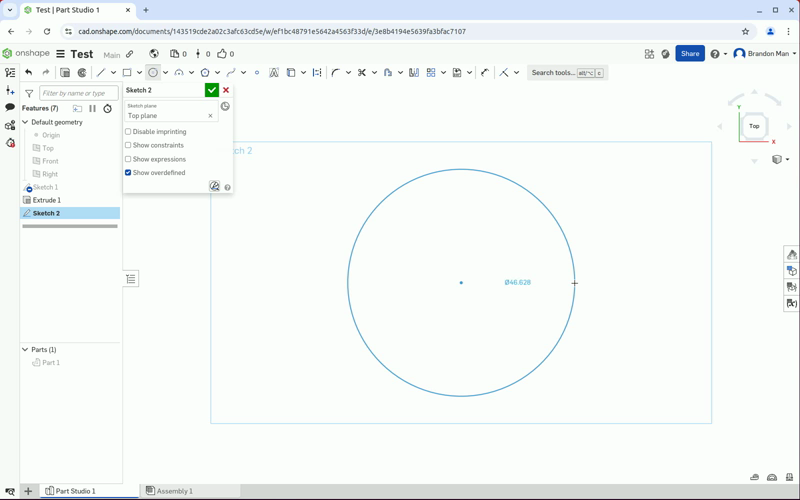
key(esc)
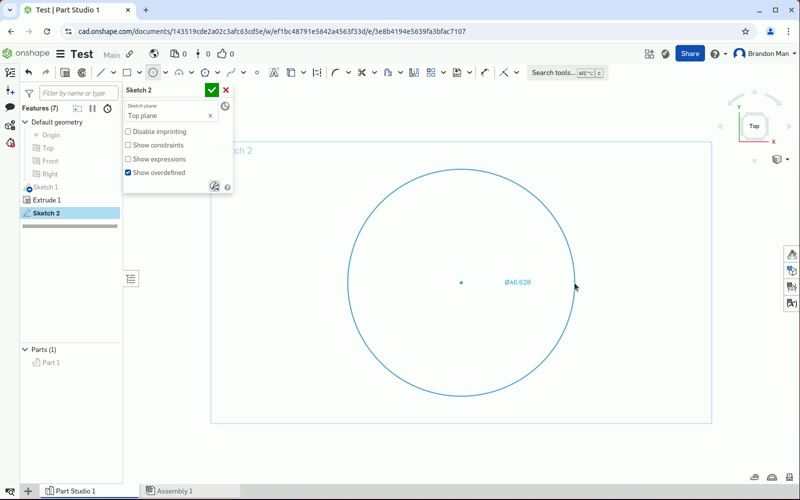
mouse_move(522, 267)
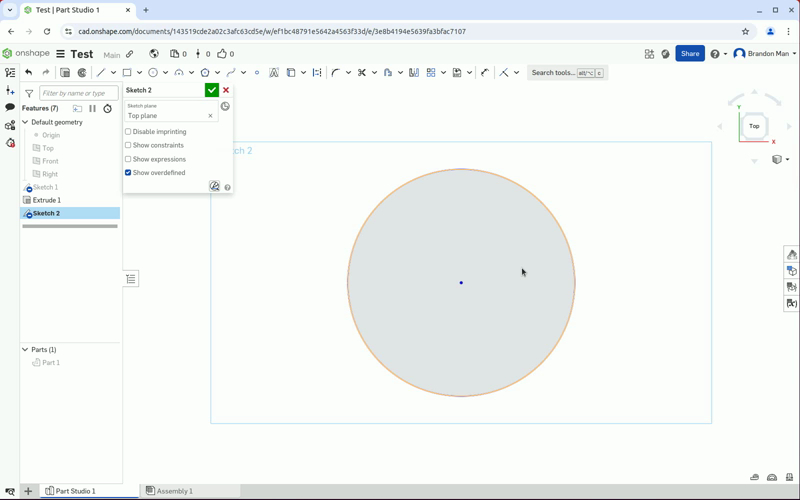
click(522, 267)
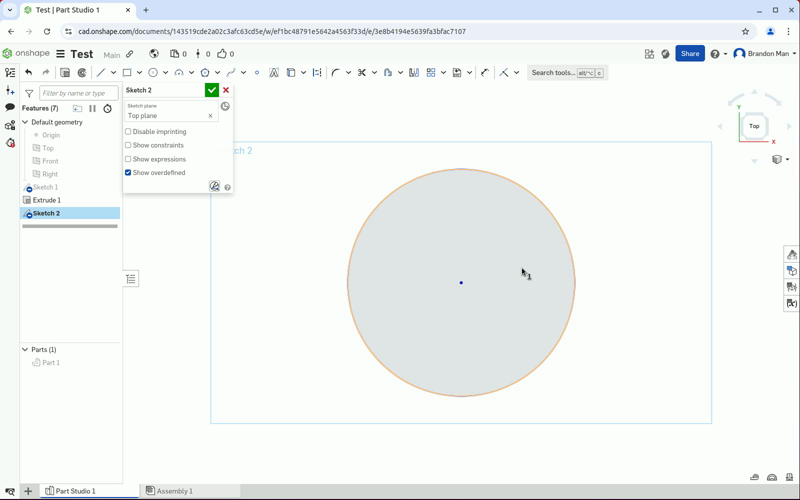
mouse_move(73, 352)
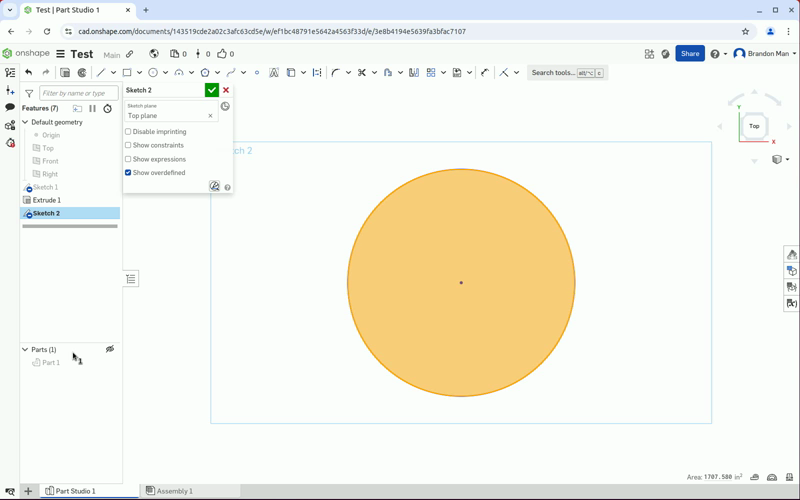
key(shift+y)
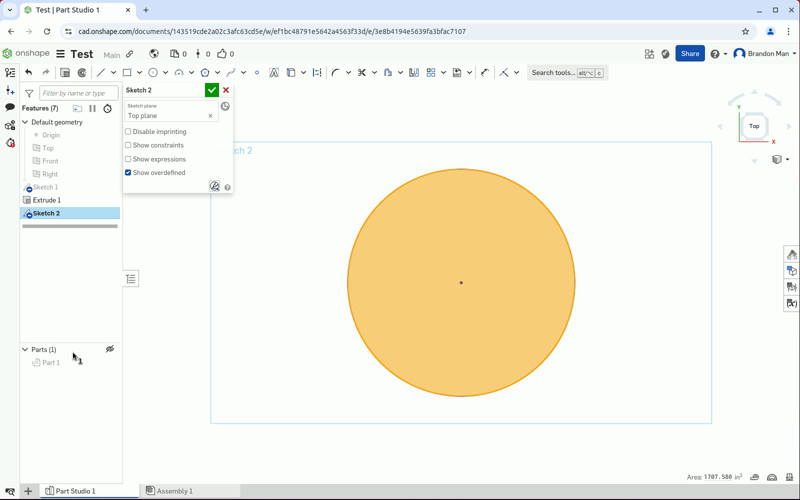
key(shift+e)
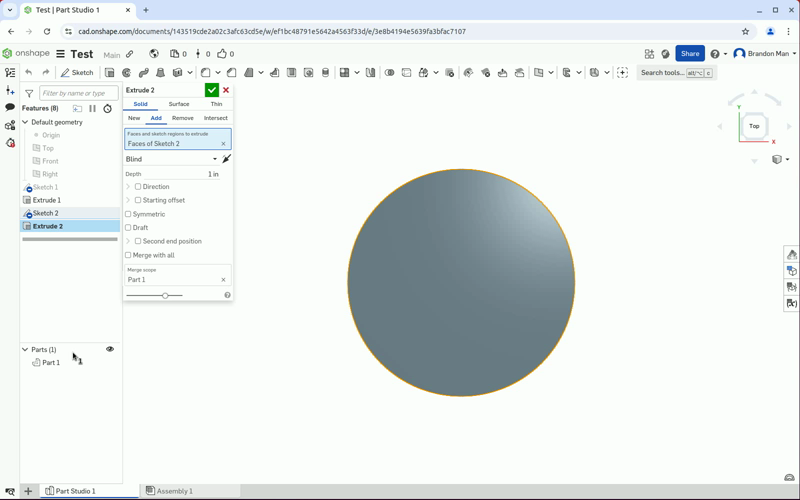
mouse_move(143, 106)
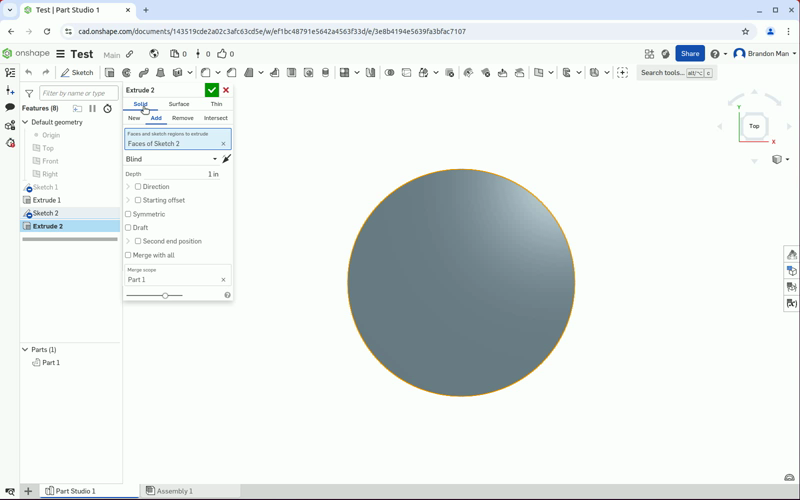
click(143, 106)
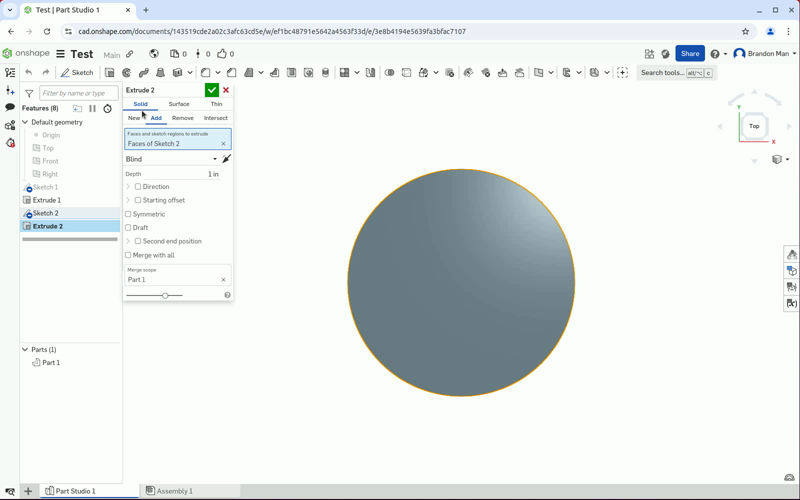
mouse_move(137, 120)
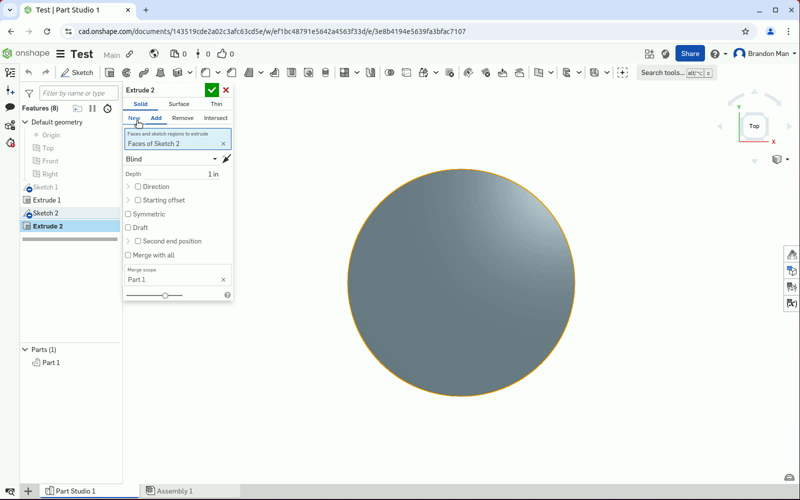
click(137, 120)
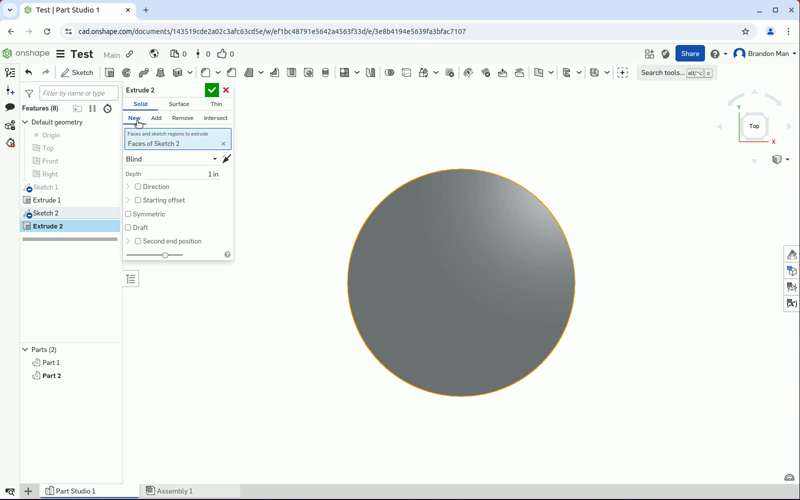
key(tab, 4)
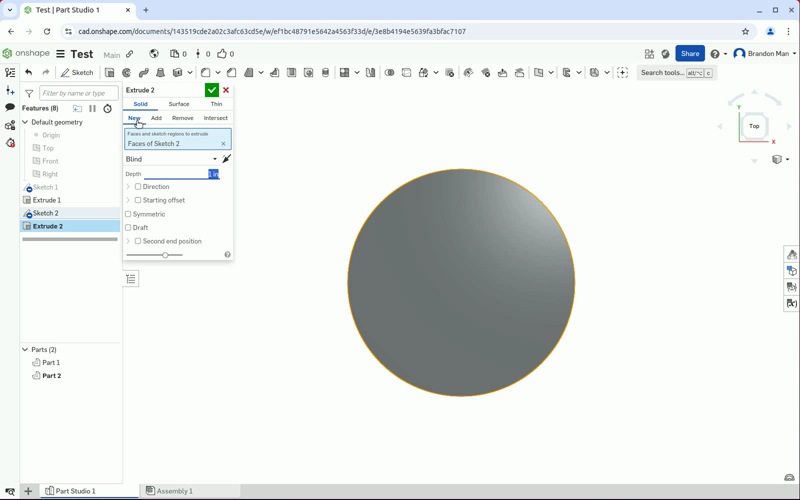
text(-0.241)
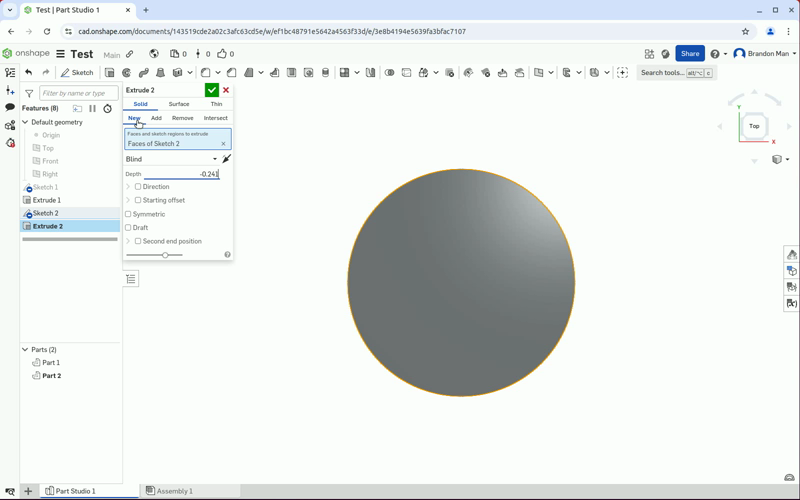
key(enter)
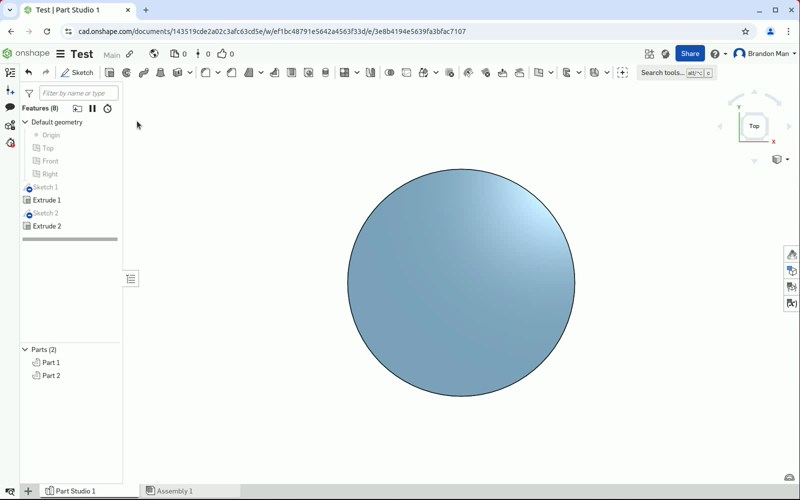
key(shift+h)
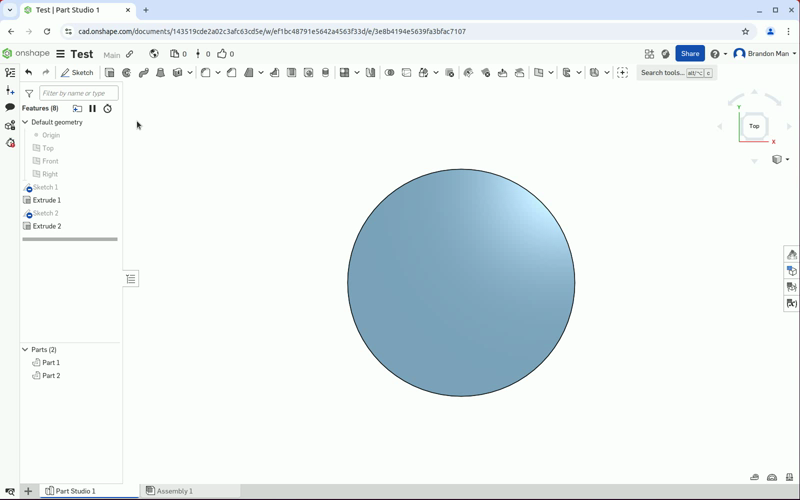
key(shift+h)
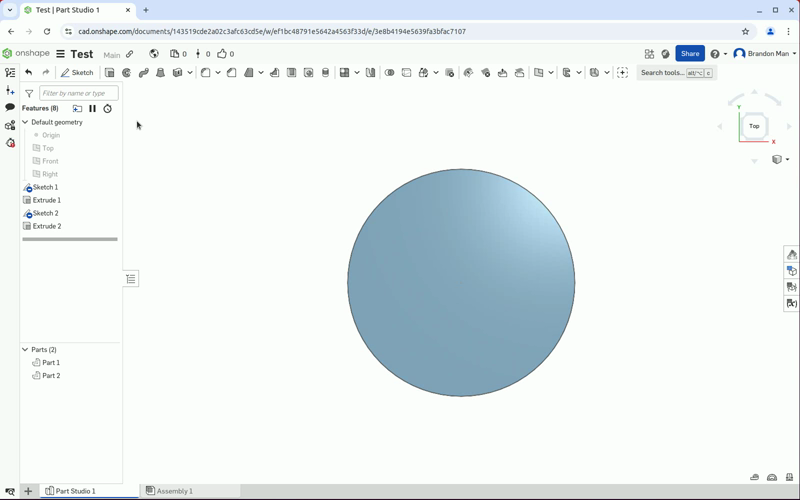
key(shift+7)
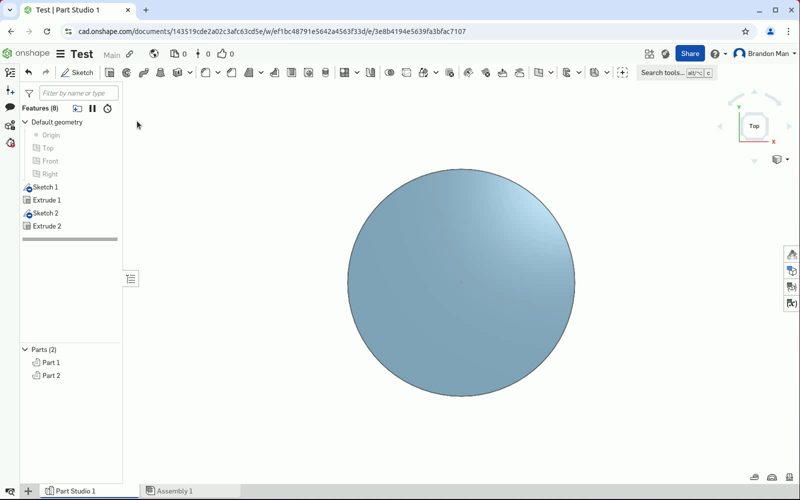
key(up, 3)
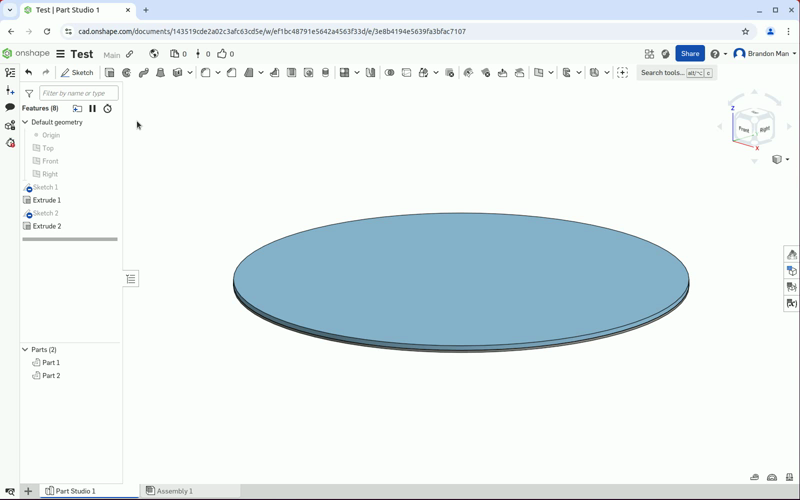
key(left, 3)
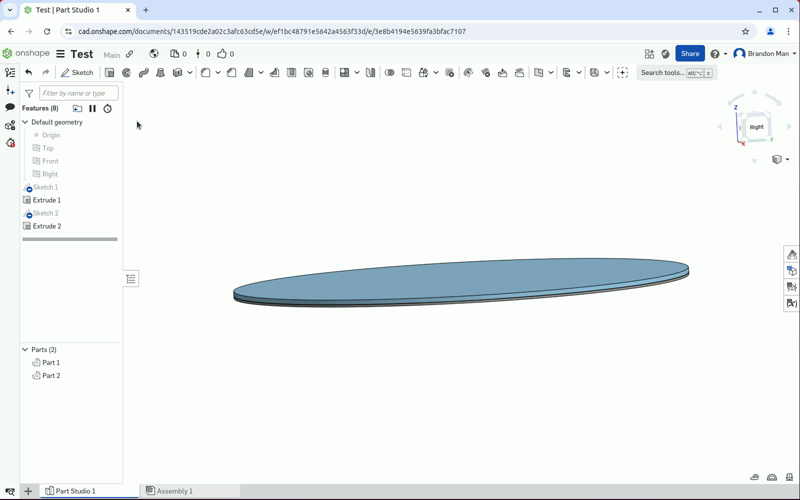
key(right, 3)
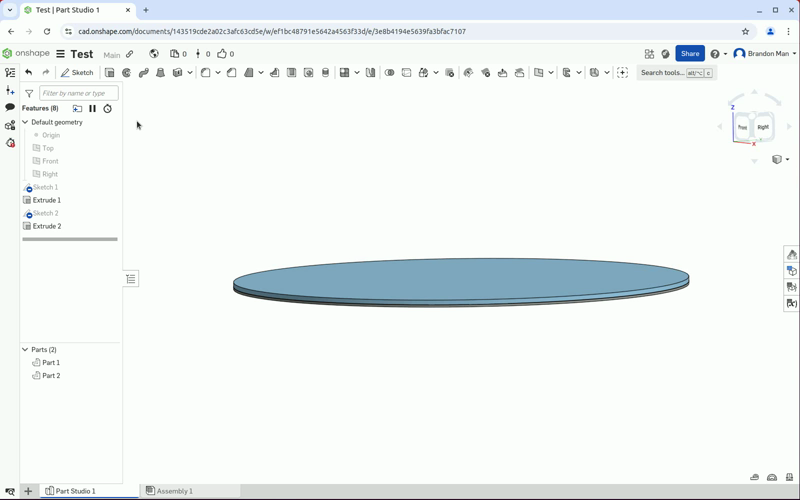
key(down, 3)
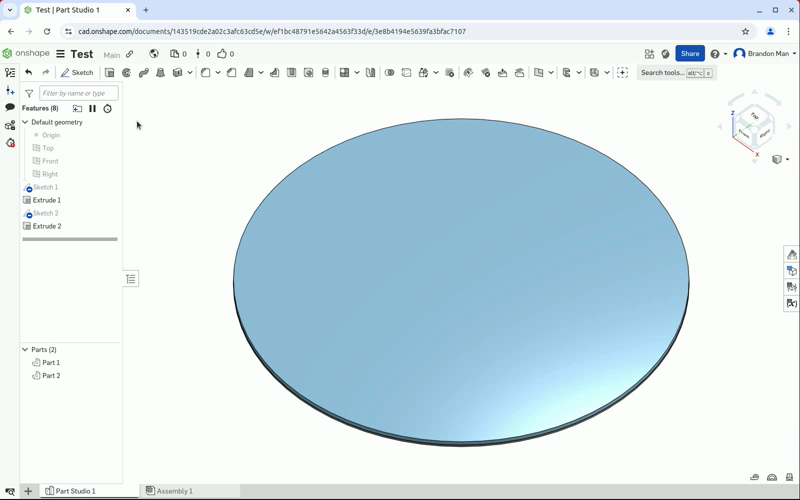
mouse_move(73, 189)
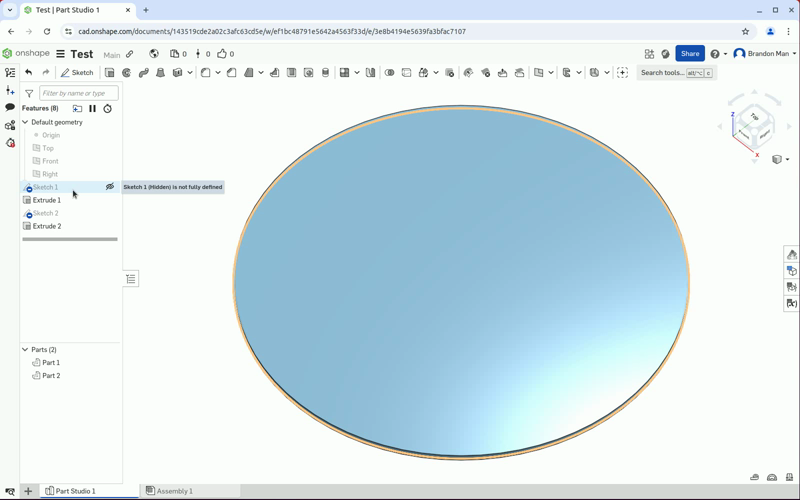
click(73, 189)